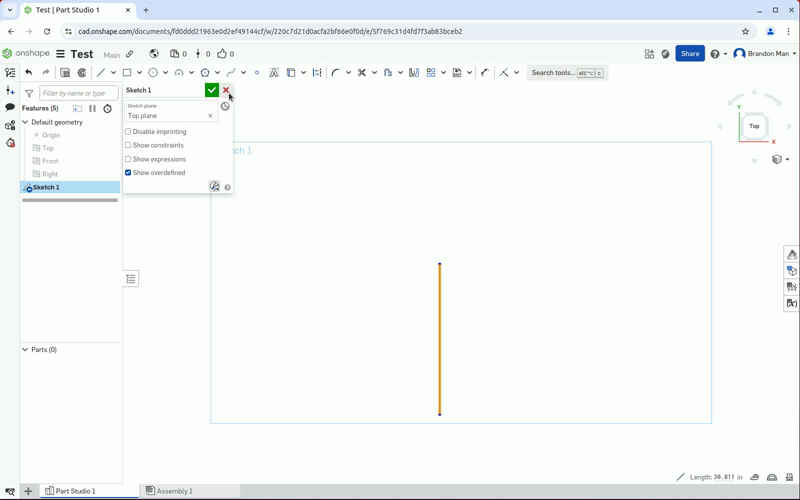
key(shift+h)
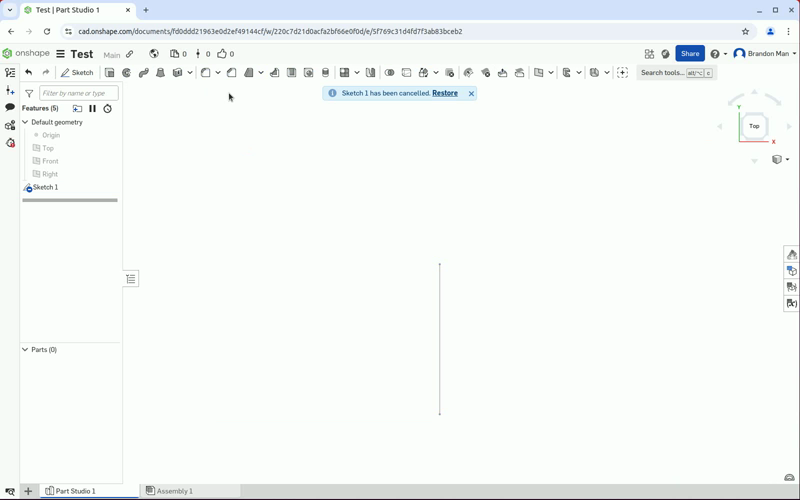
key(shift+s)
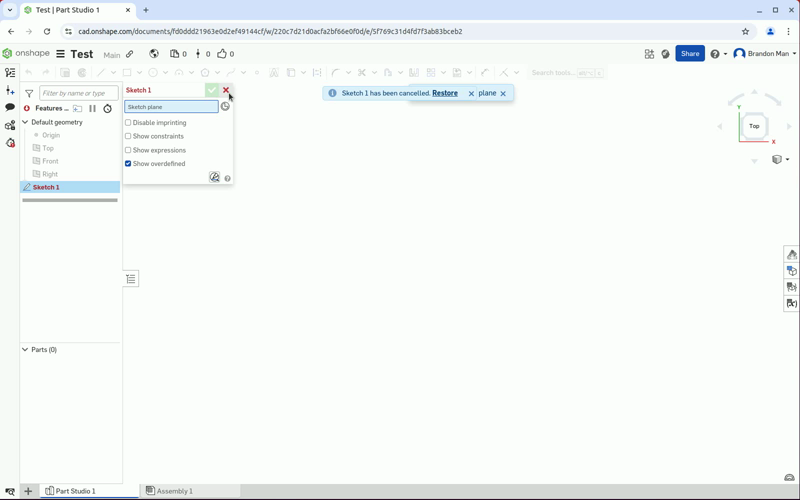
mouse_move(73, 150)
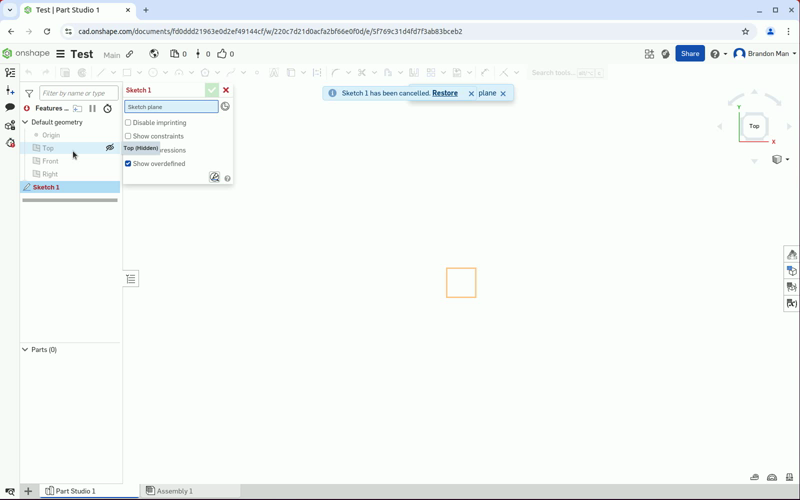
click(73, 150)
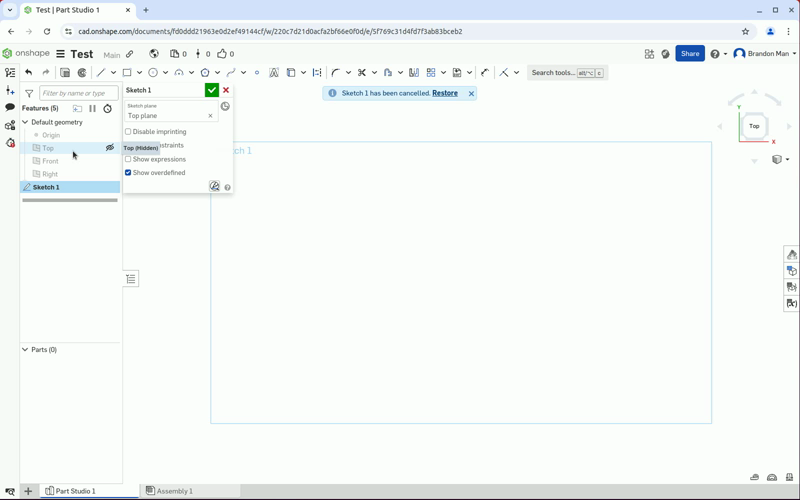
mouse_move(73, 352)
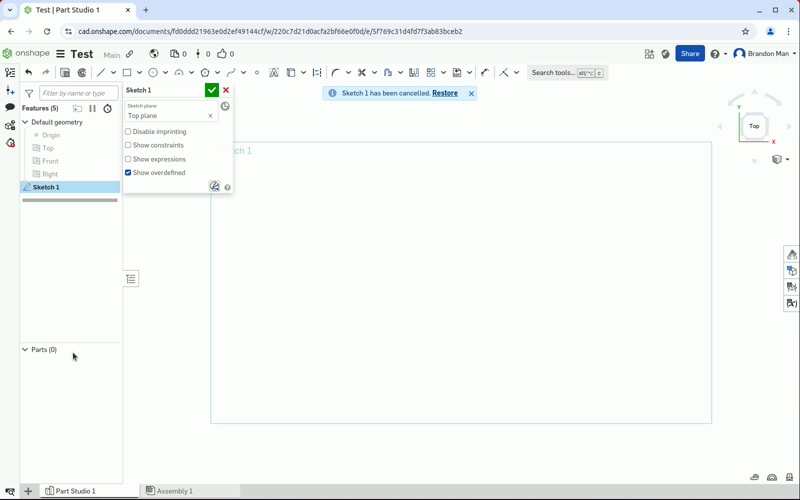
key(y)
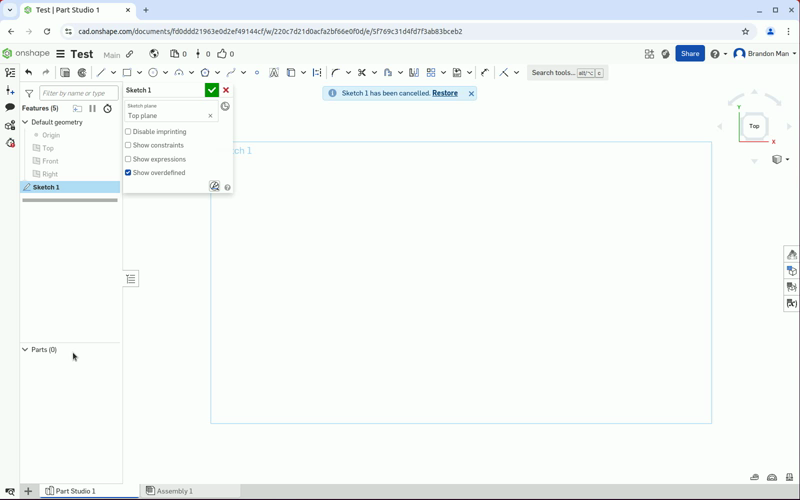
key(c)
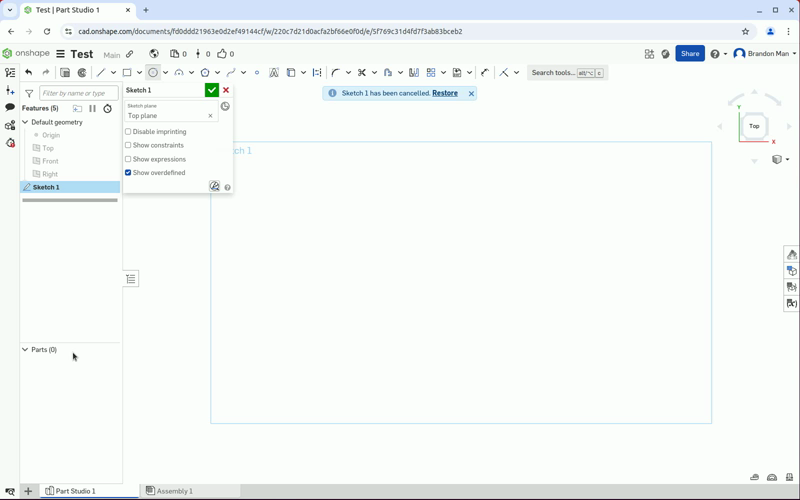
key_down(shift)
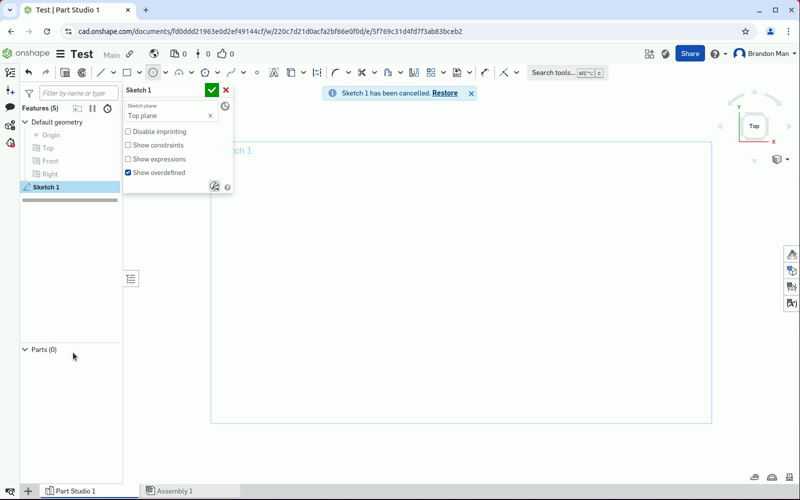
mouse_move(461, 282)
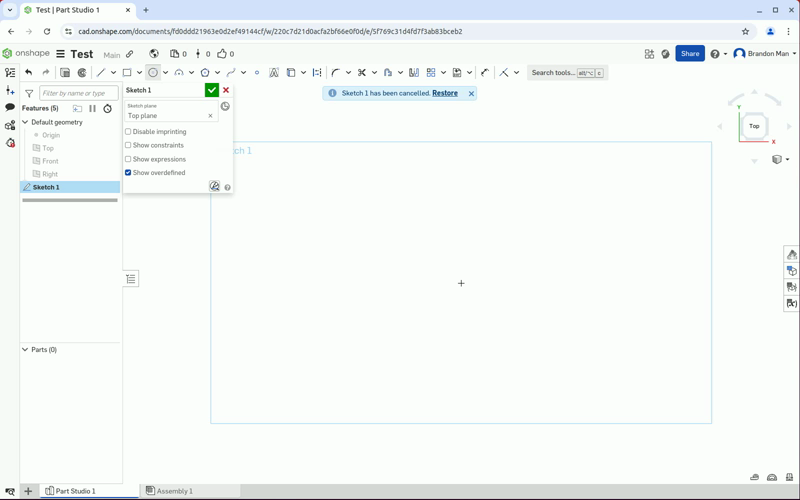
click(461, 282)
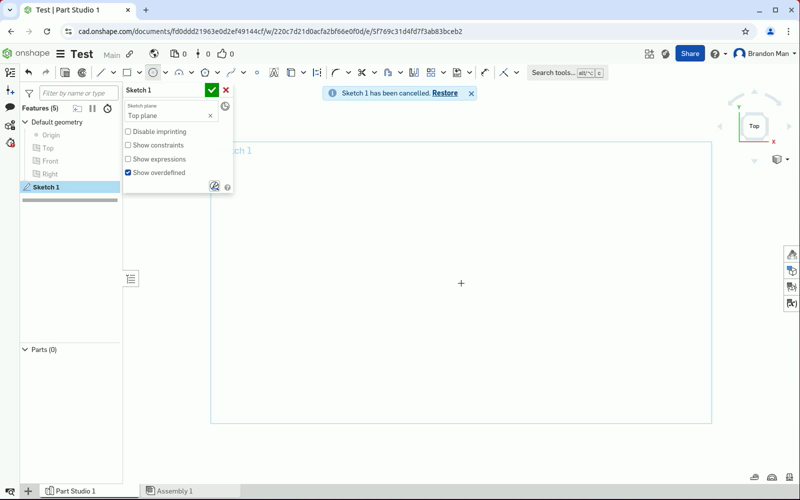
key_up(shift)
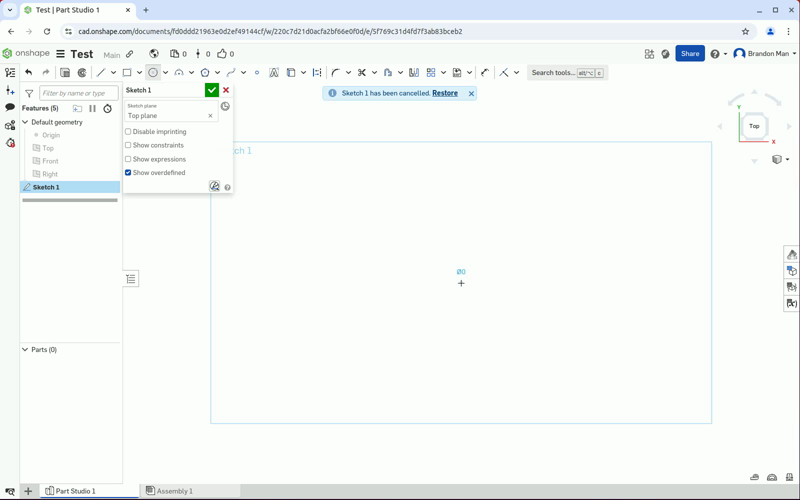
mouse_move(574, 282)
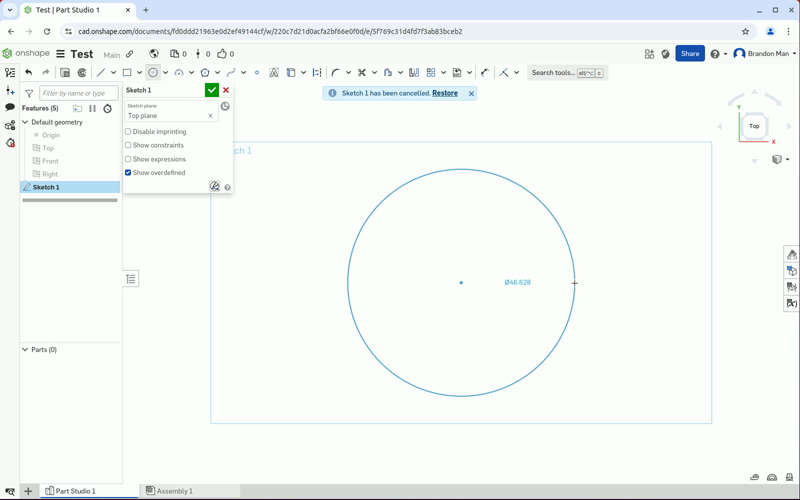
click(574, 282)
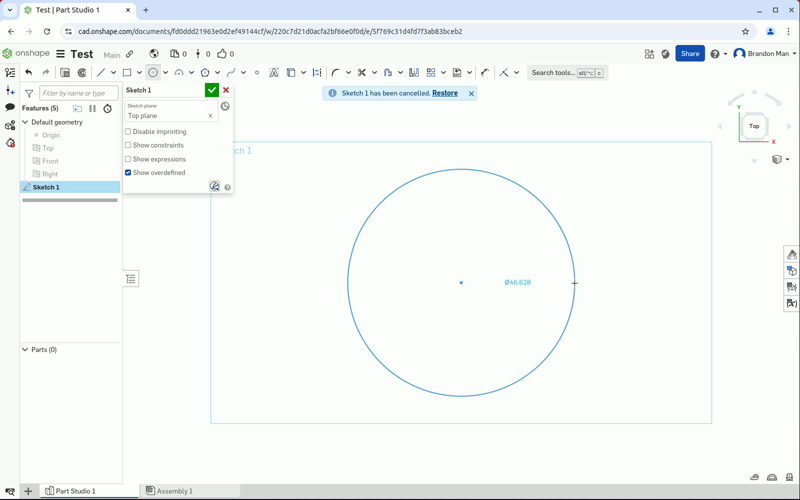
key(esc)
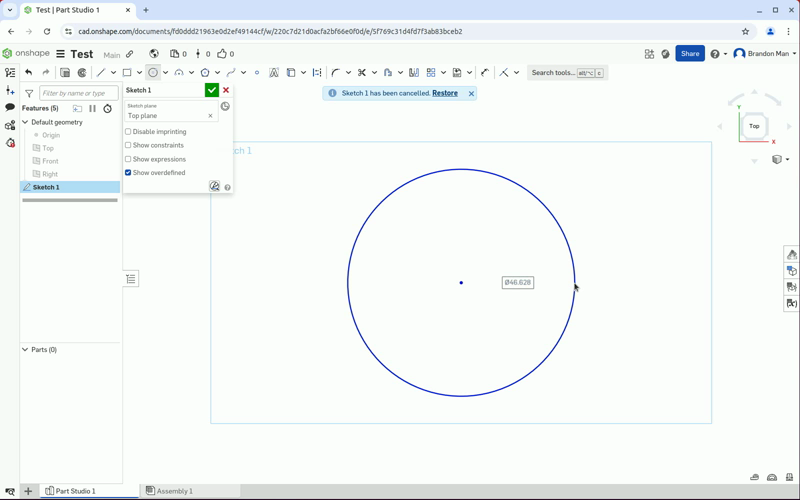
mouse_move(485, 257)
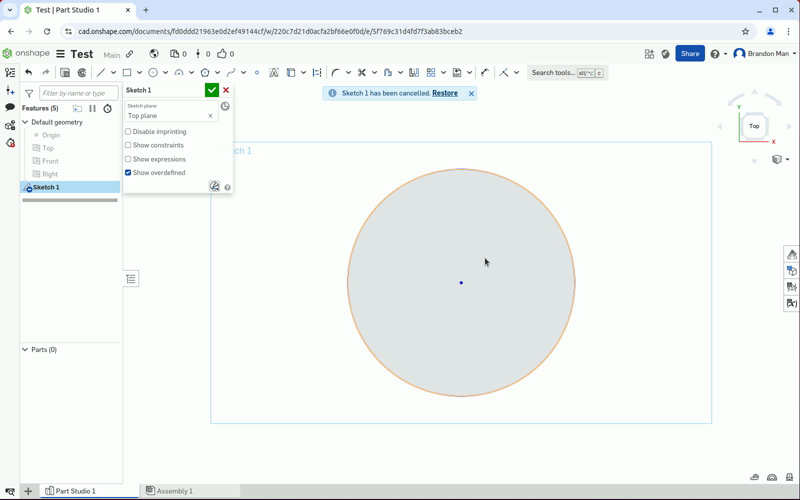
click(485, 257)
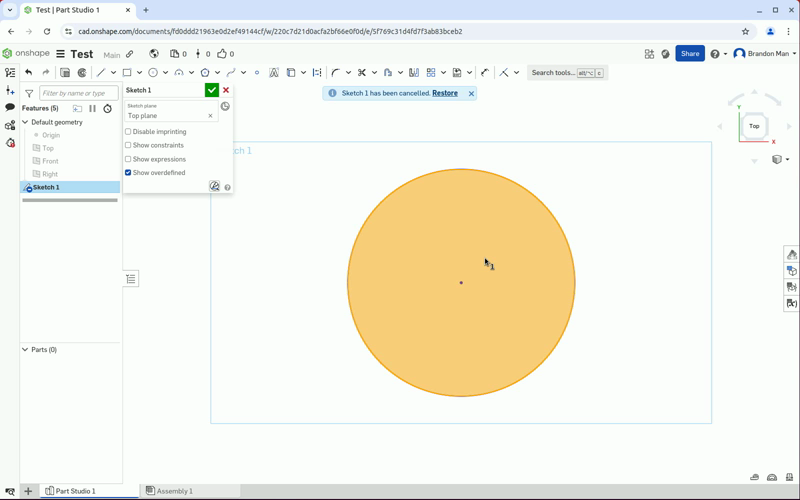
mouse_move(73, 352)
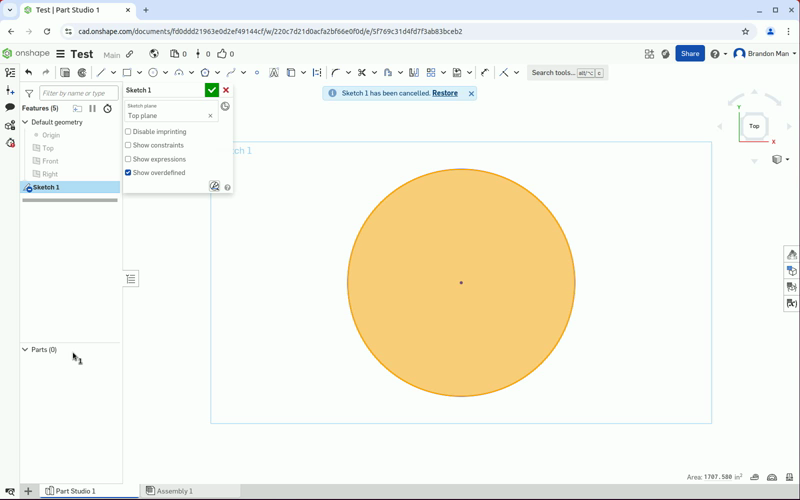
key(shift+y)
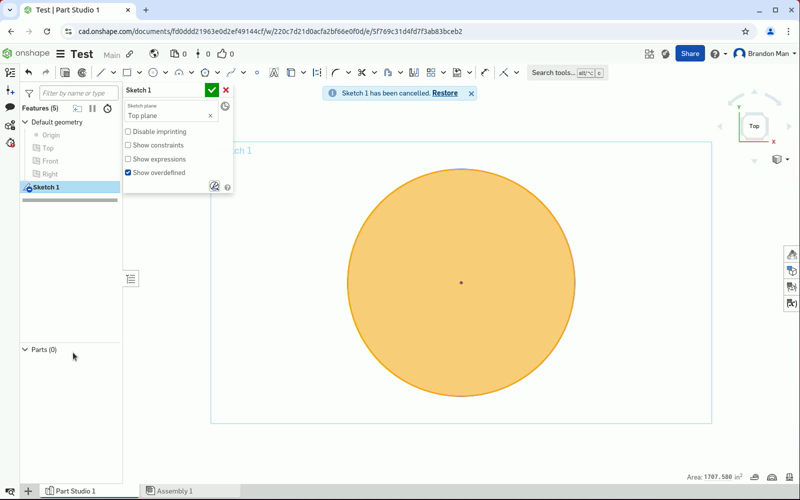
key(shift+e)
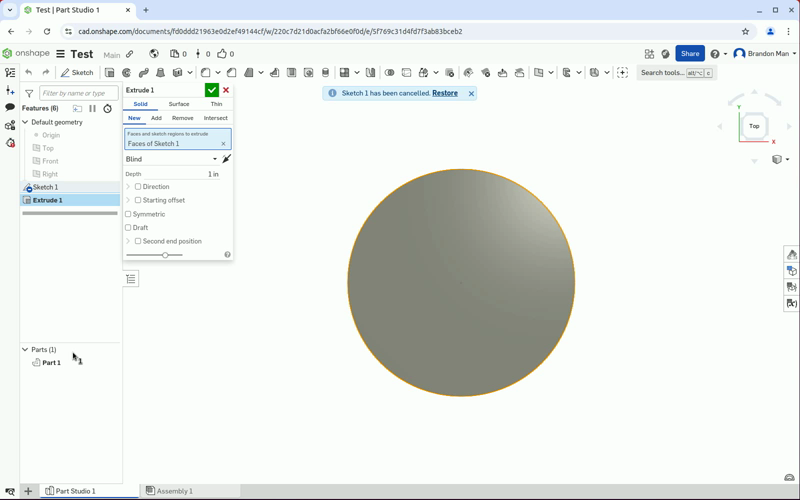
mouse_move(143, 106)
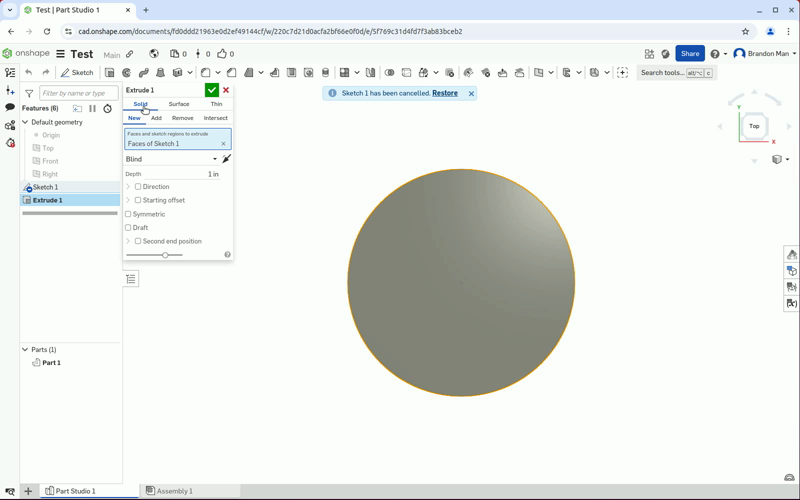
click(143, 106)
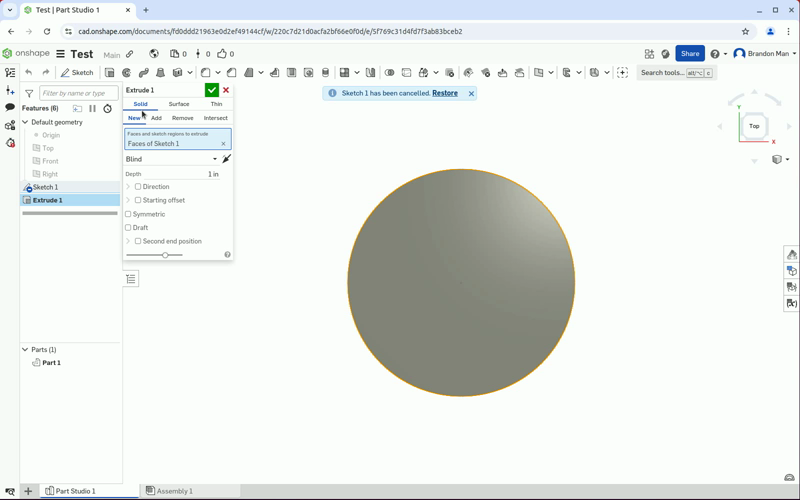
mouse_move(137, 120)
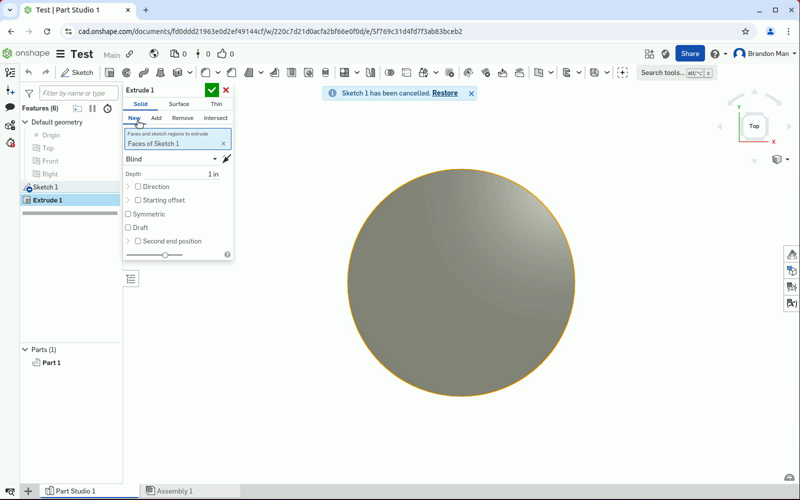
click(137, 120)
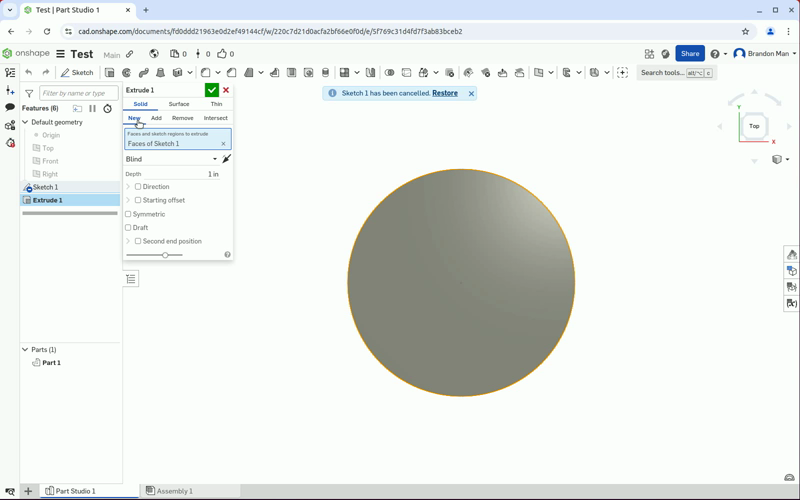
key(tab, 4)
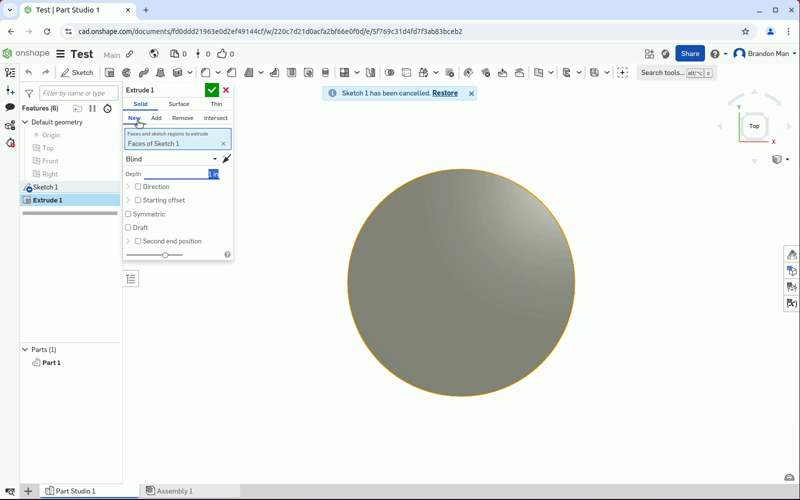
text(4.092)
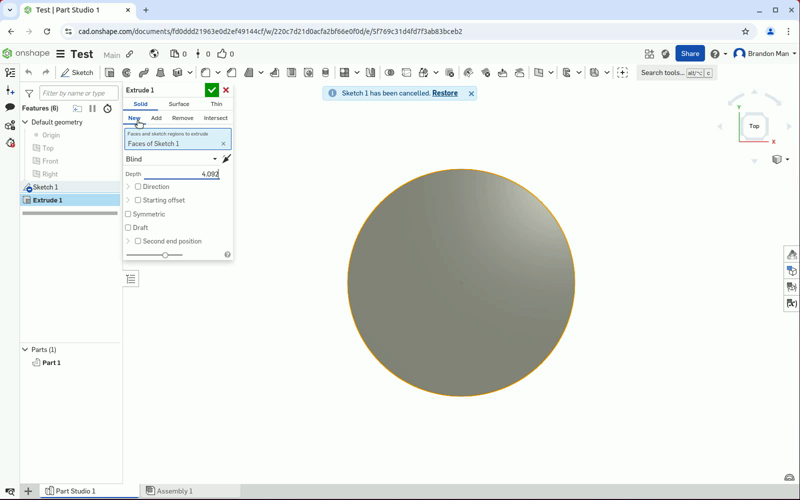
key(enter)
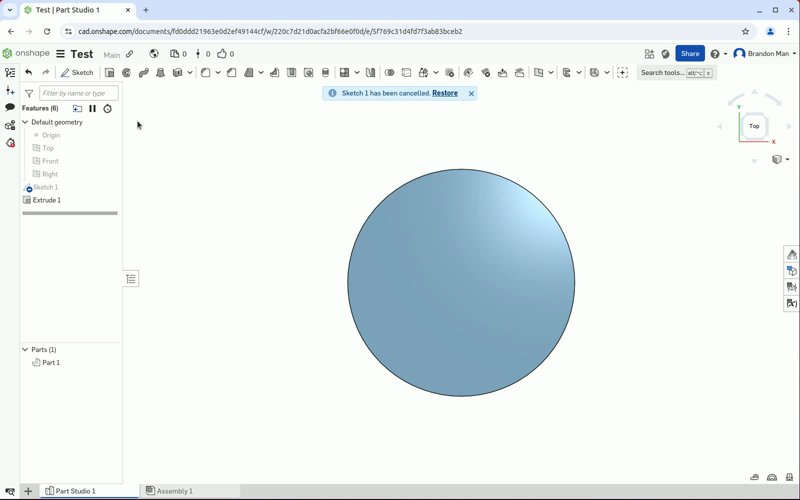
key(shift+h)
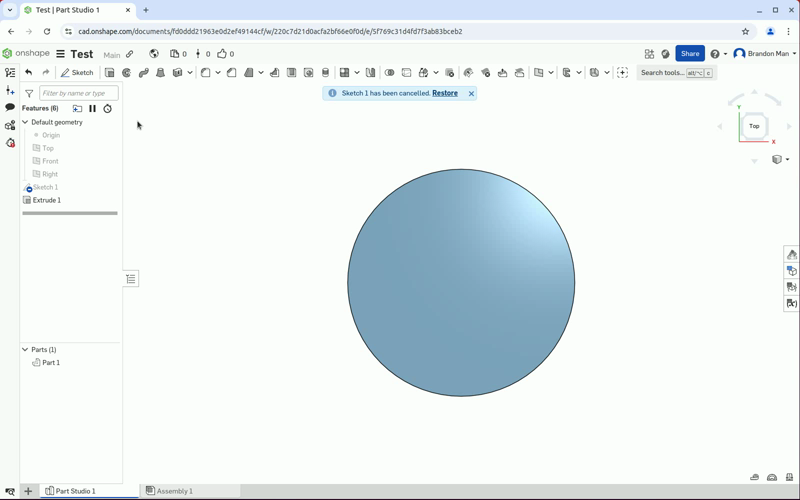
key(shift+h)
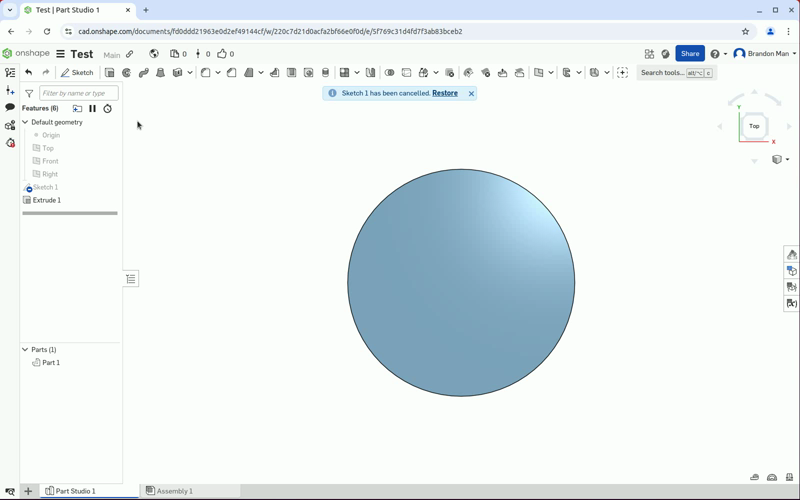
mouse_move(73, 189)
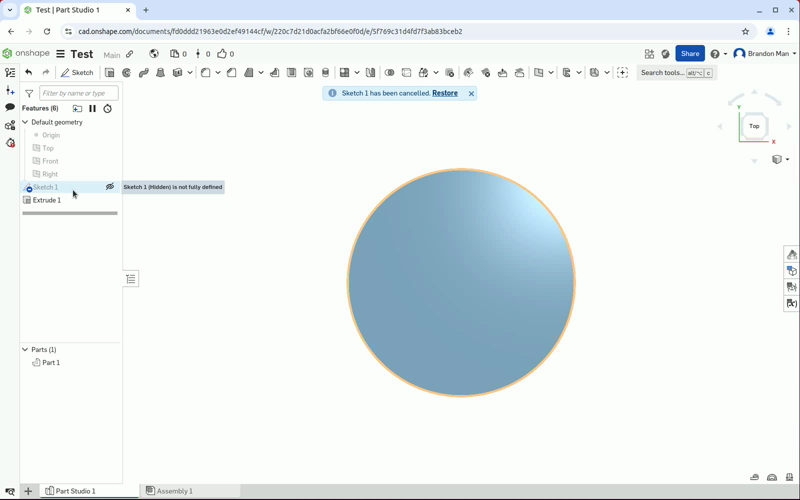
click(73, 189)
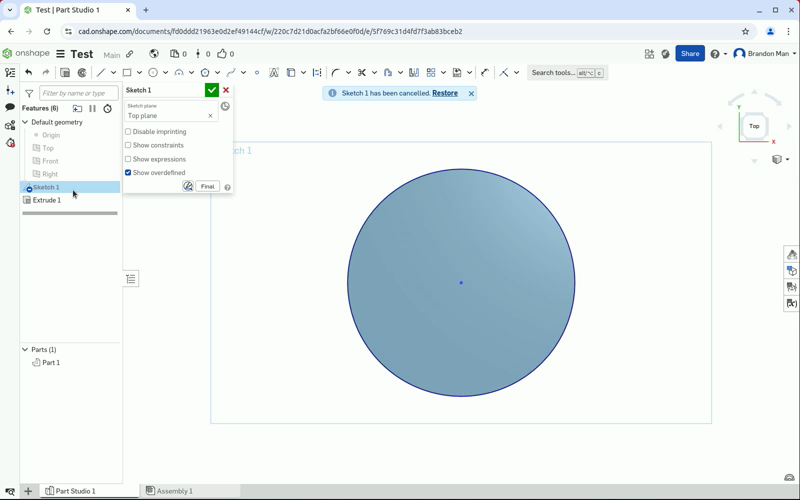
mouse_move(229, 92)
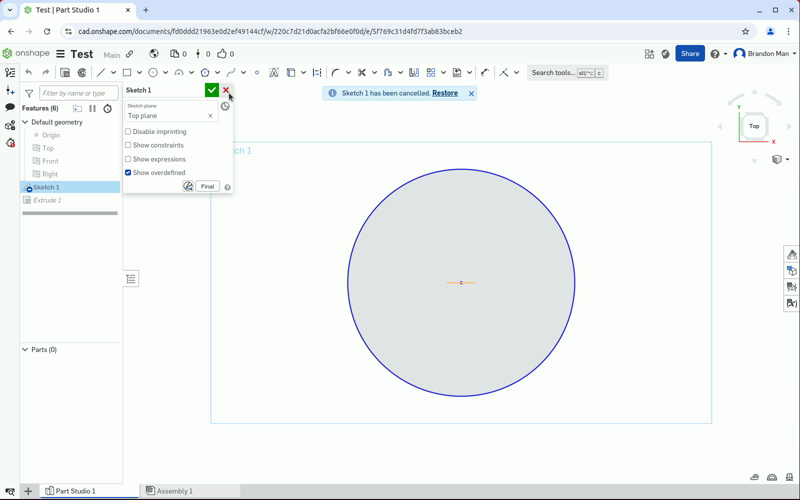
click(229, 92)
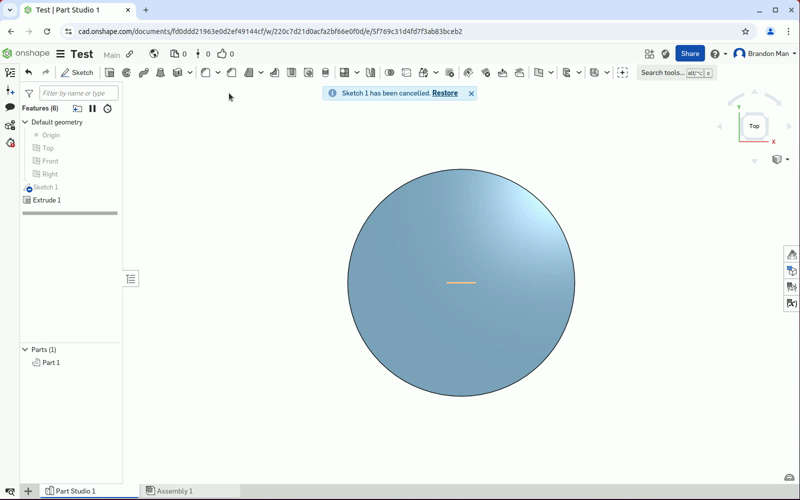
mouse_move(541, 75)
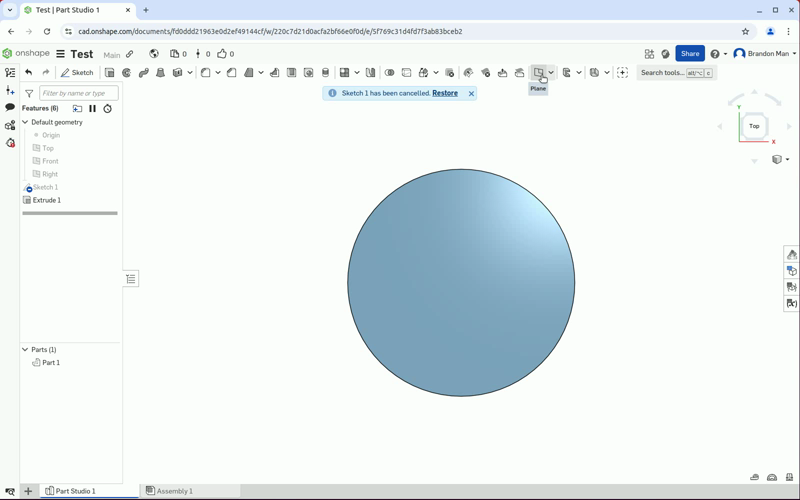
click(541, 75)
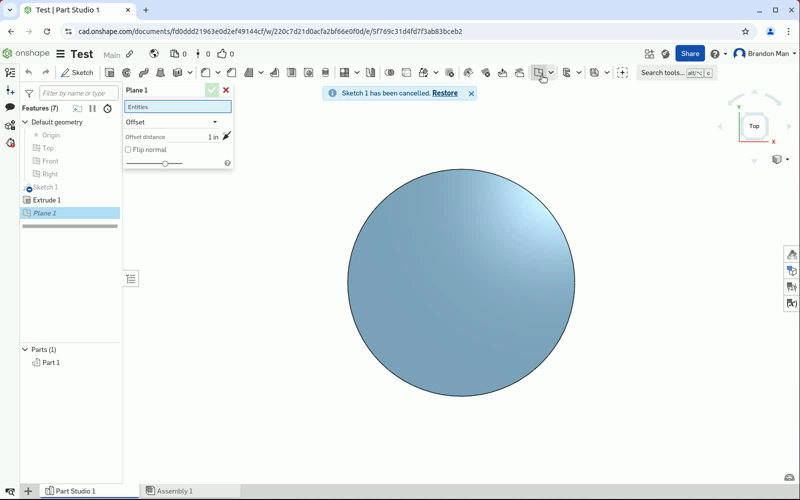
mouse_move(73, 150)
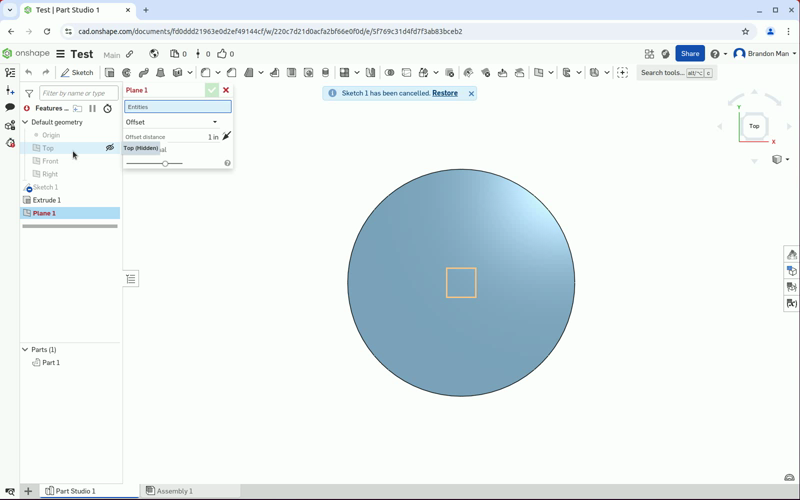
click(73, 150)
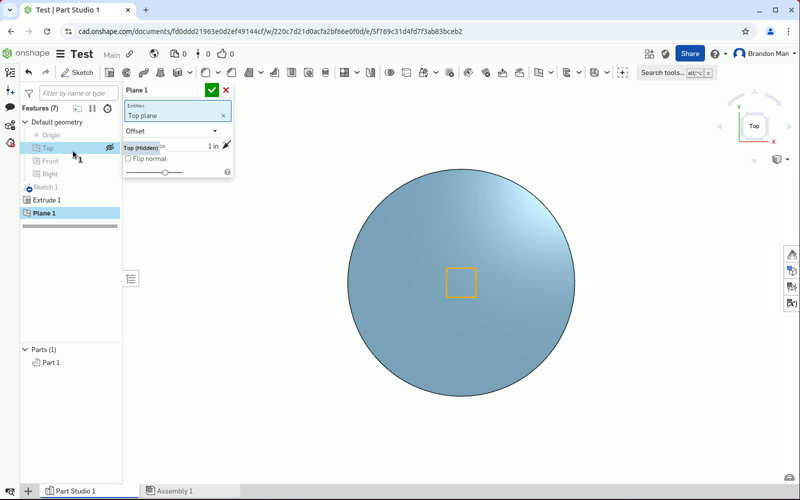
key(tab, 2)
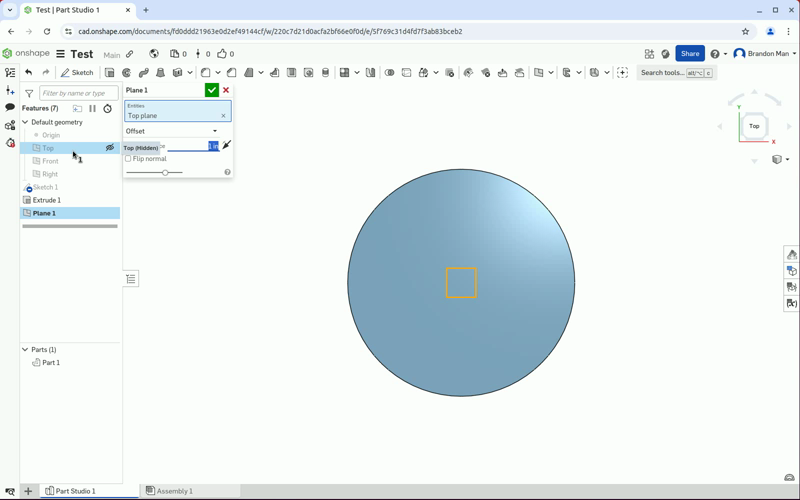
text(4.098)
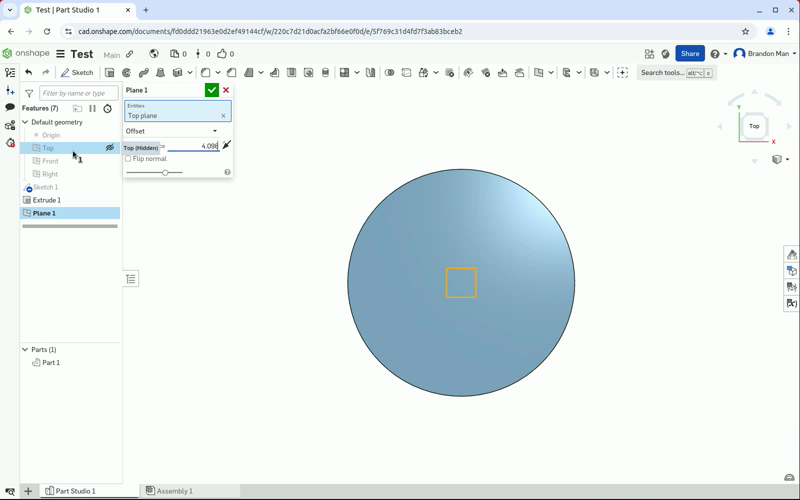
key(enter, 2)
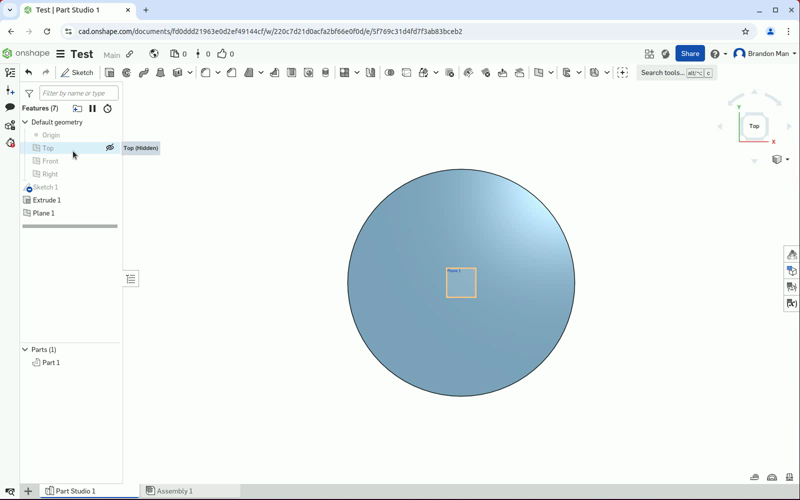
key(shift+s)
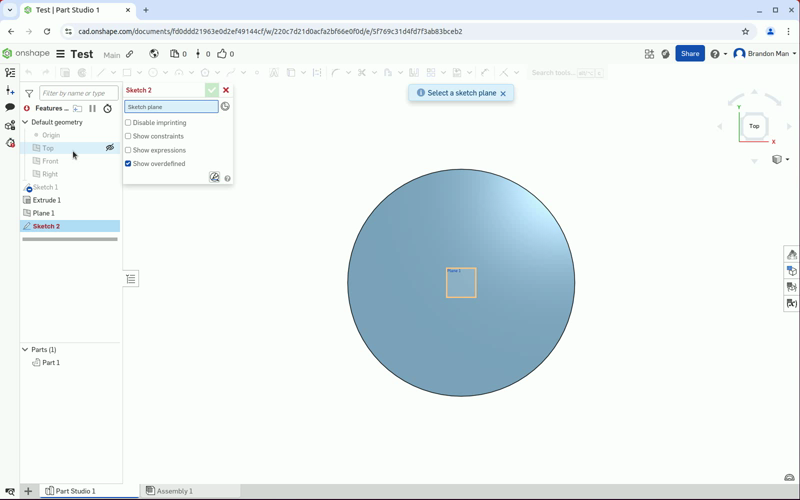
mouse_move(73, 215)
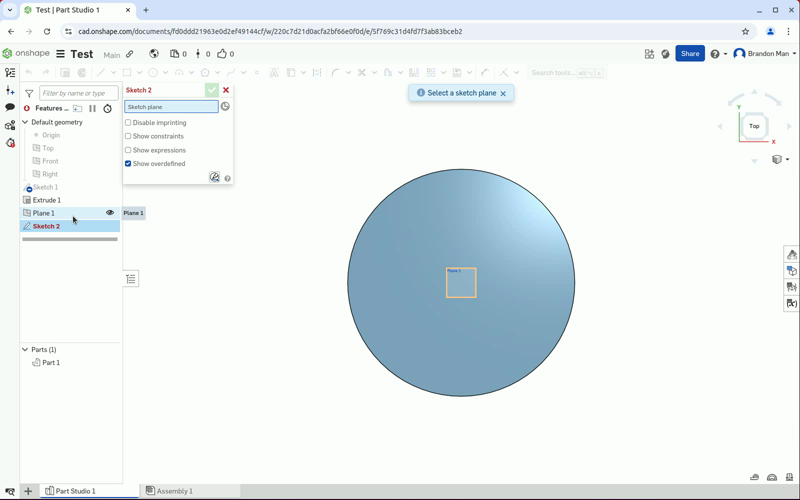
click(73, 215)
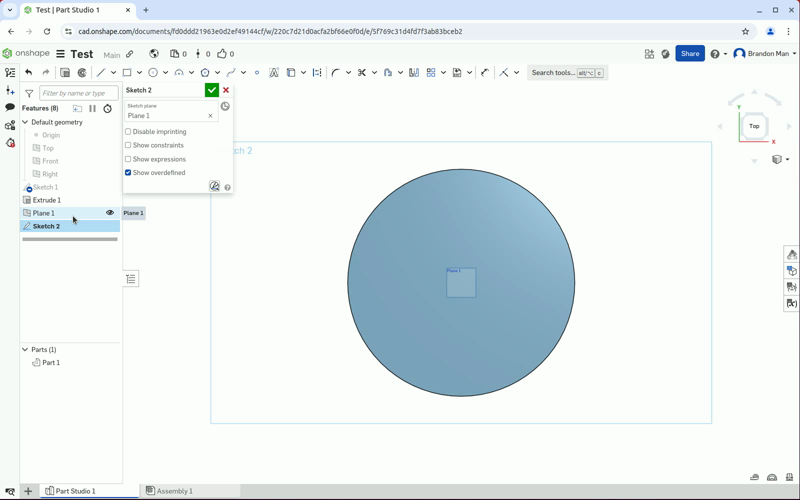
mouse_move(73, 352)
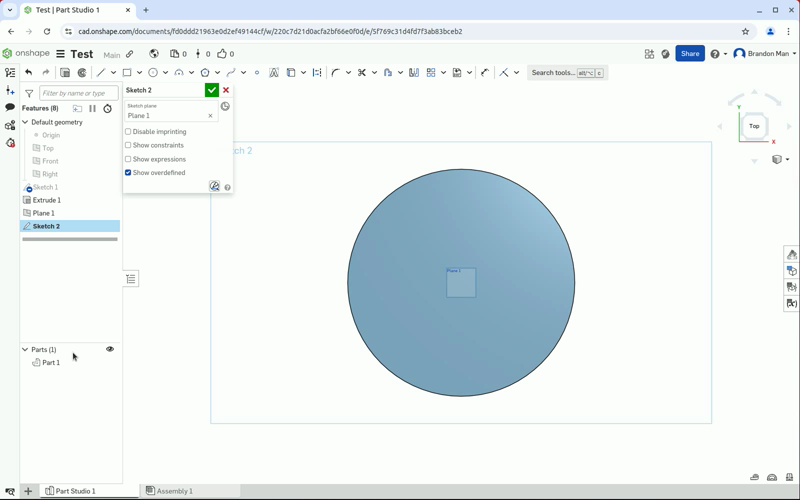
key(y)
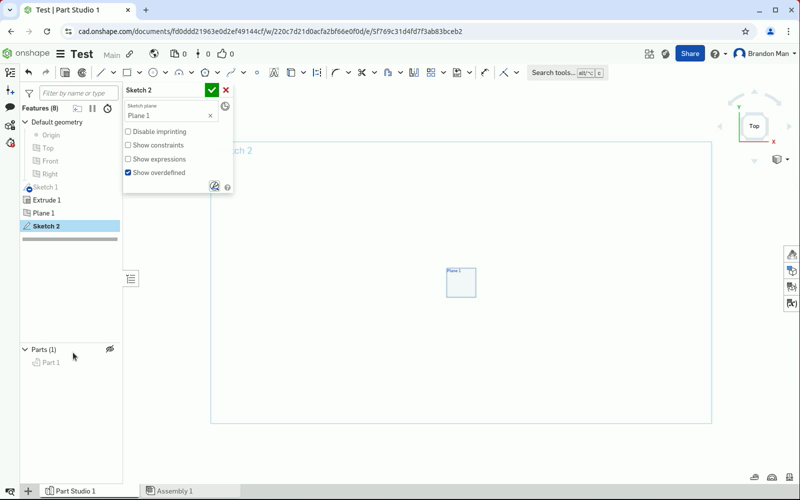
key(c)
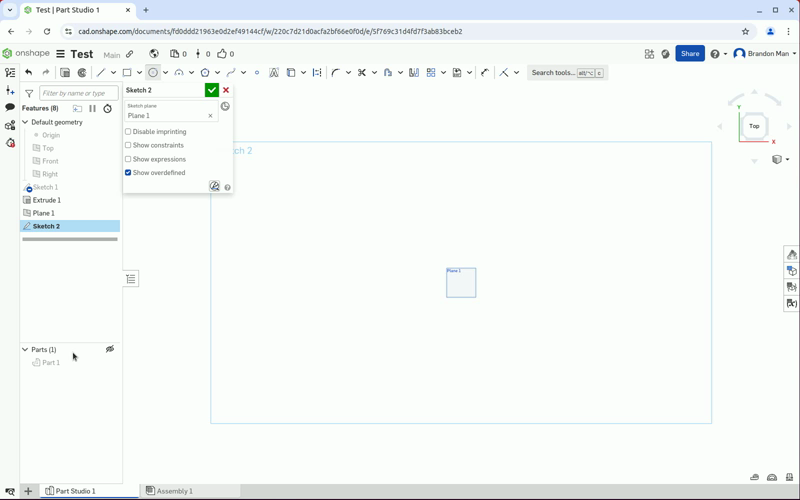
key_down(shift)
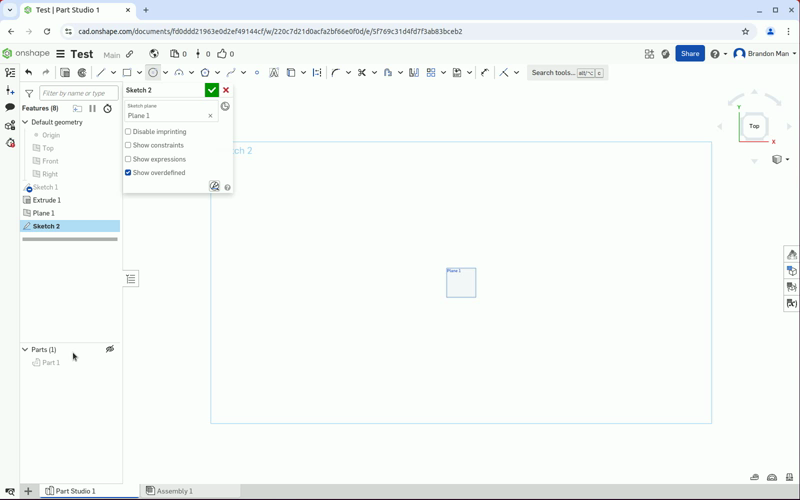
mouse_move(461, 282)
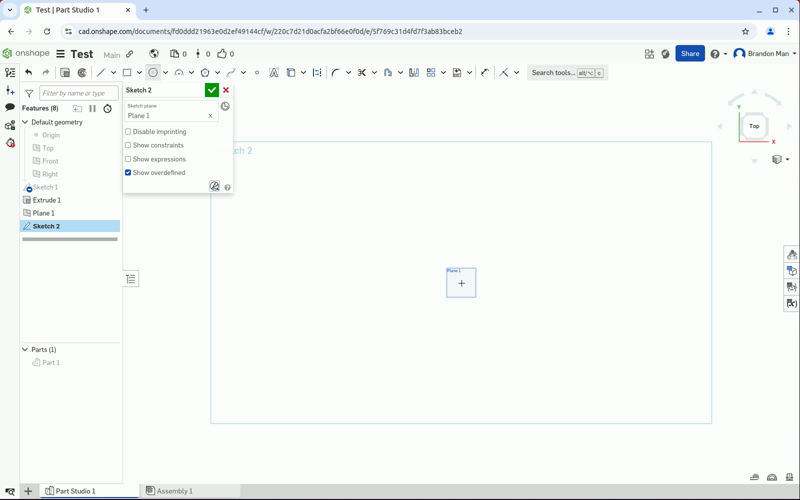
click(461, 282)
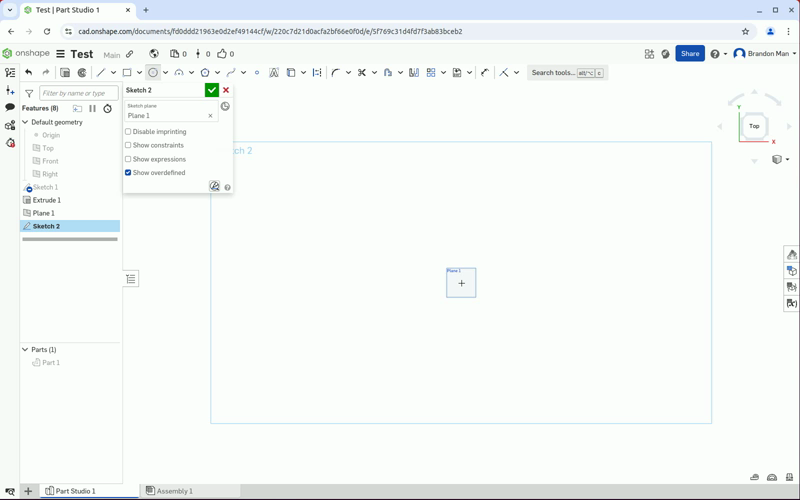
key_up(shift)
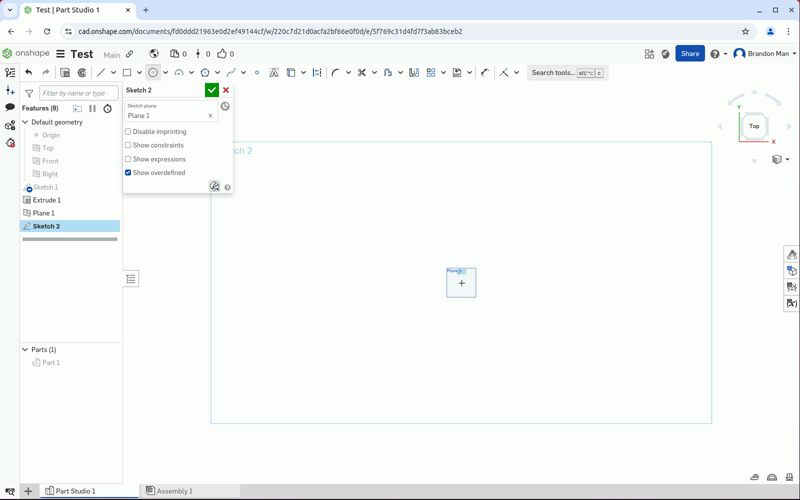
mouse_move(522, 282)
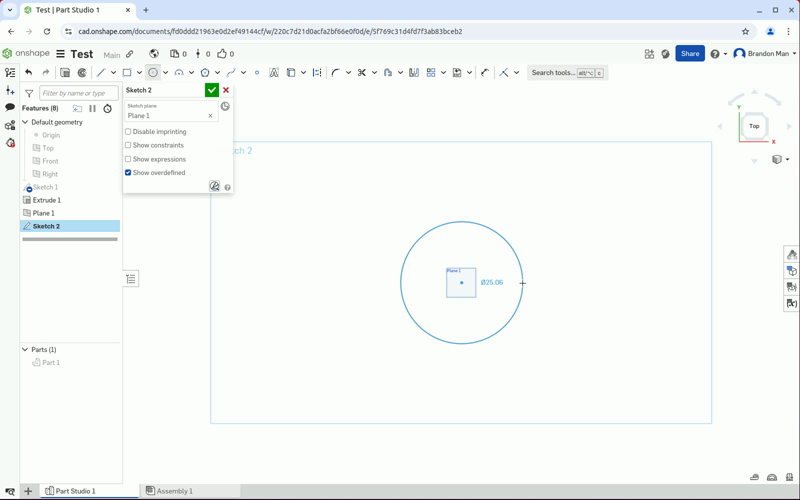
click(522, 282)
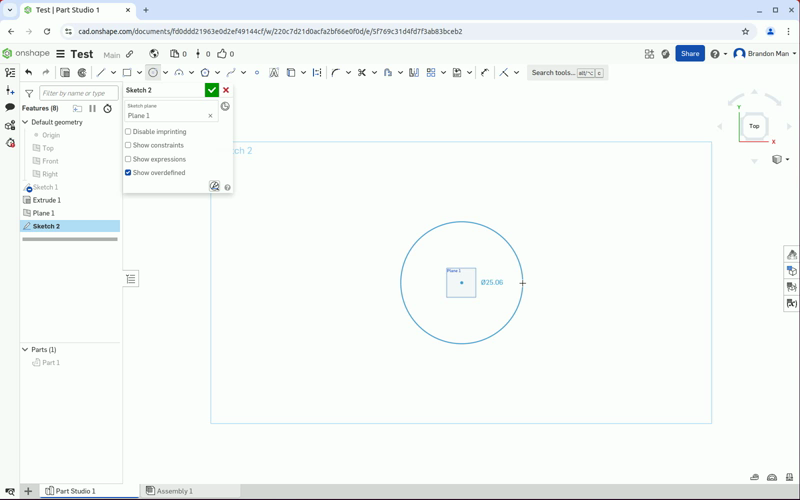
key(esc)
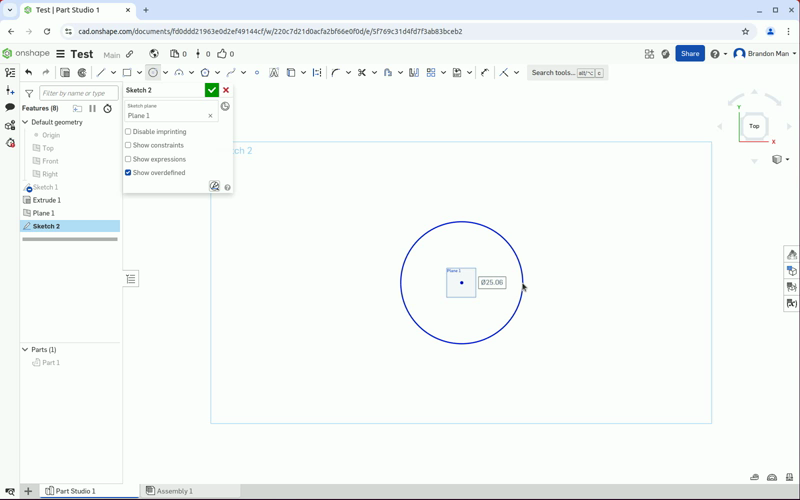
mouse_move(441, 310)
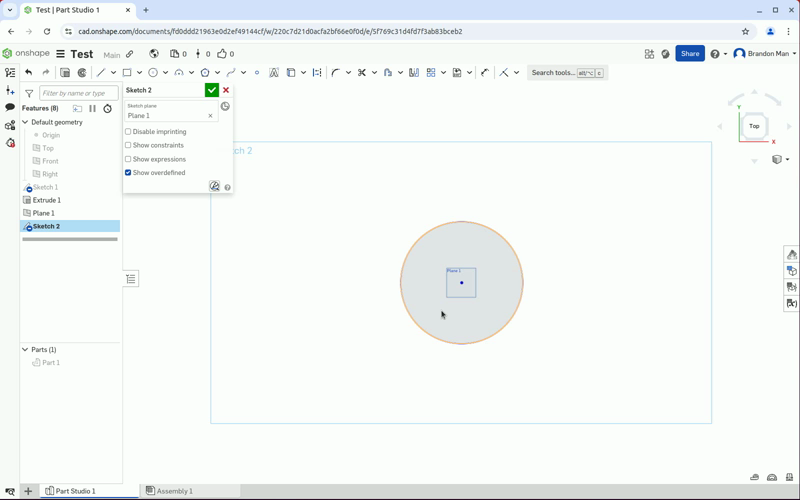
click(441, 310)
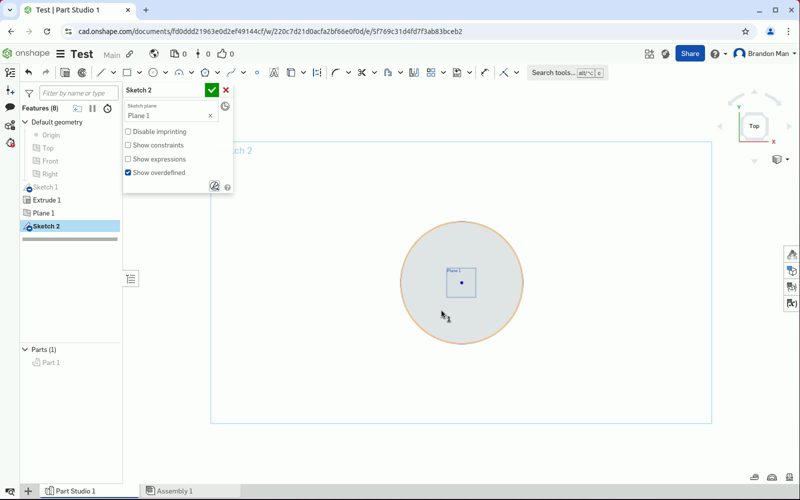
mouse_move(73, 352)
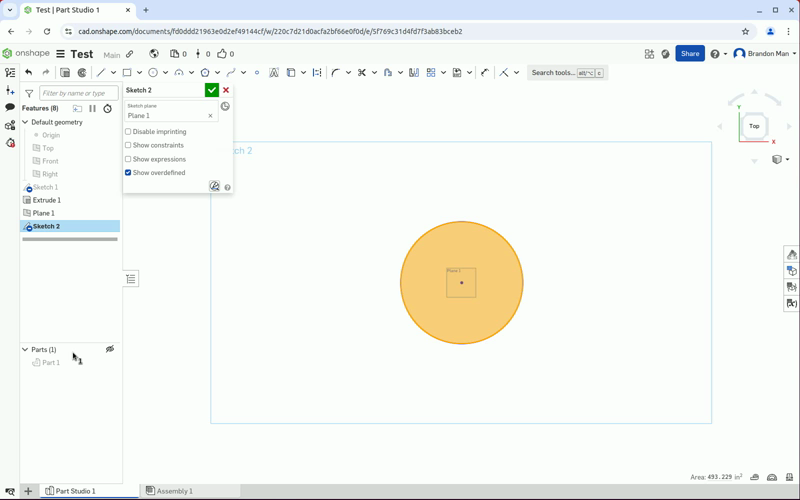
key(shift+y)
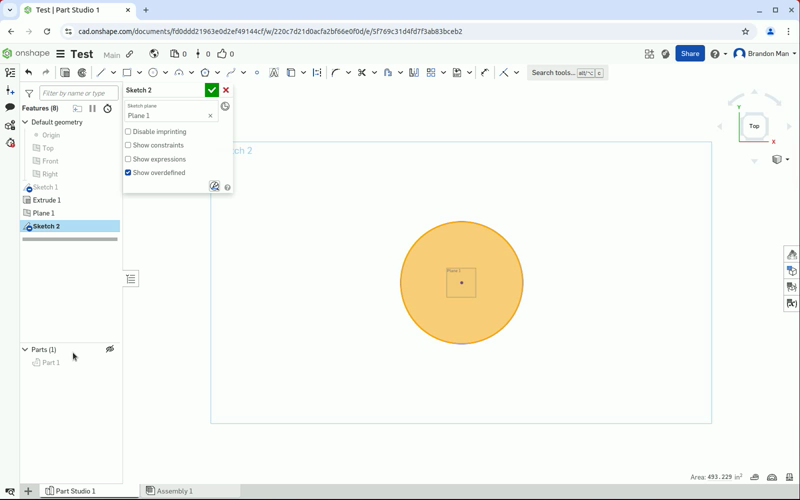
key(shift+e)
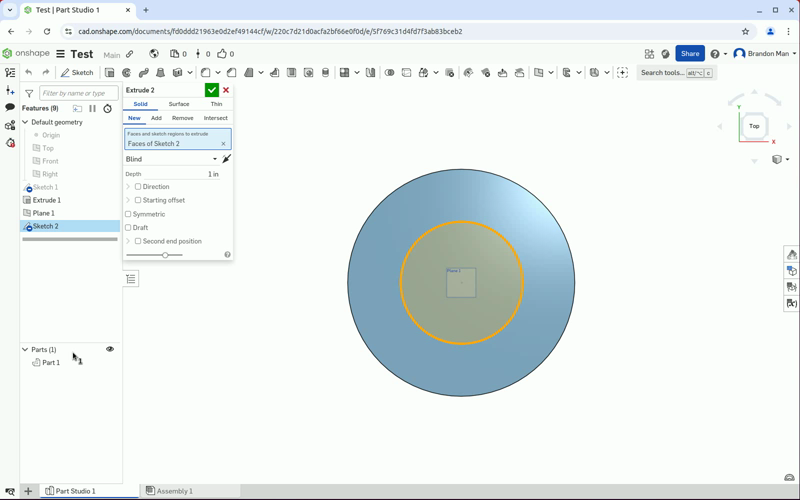
mouse_move(143, 106)
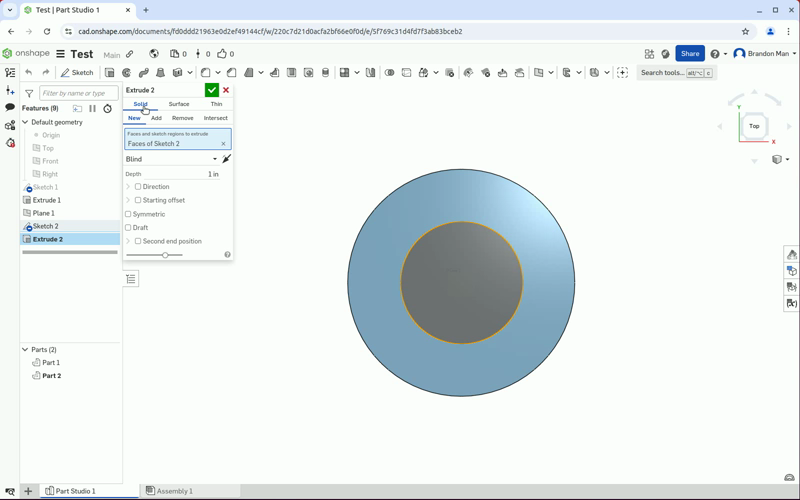
click(143, 106)
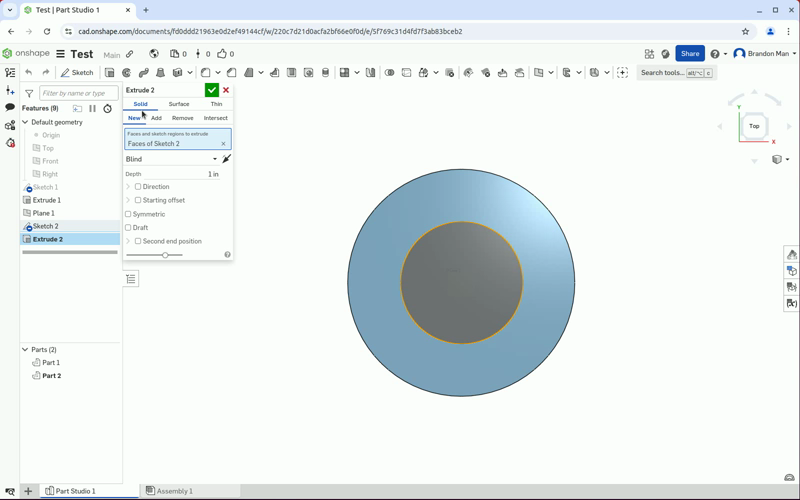
mouse_move(137, 120)
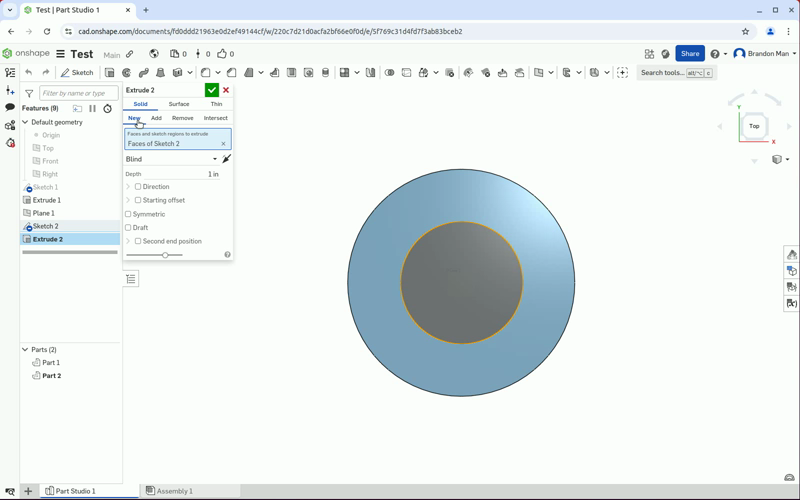
click(137, 120)
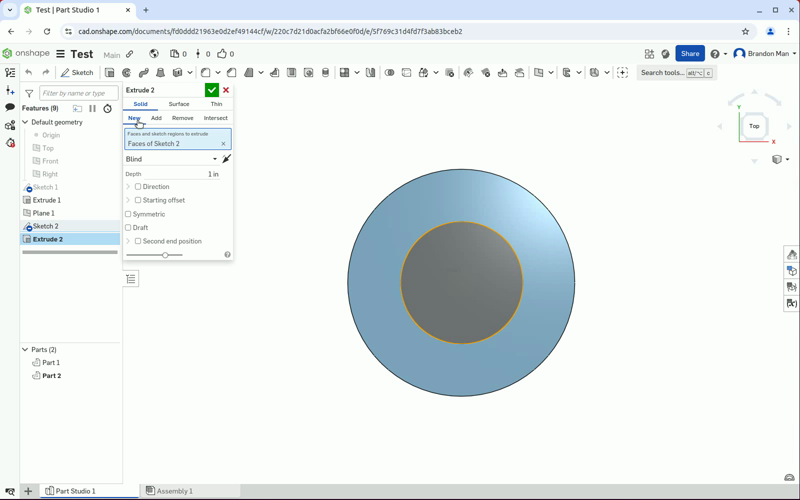
key(tab, 4)
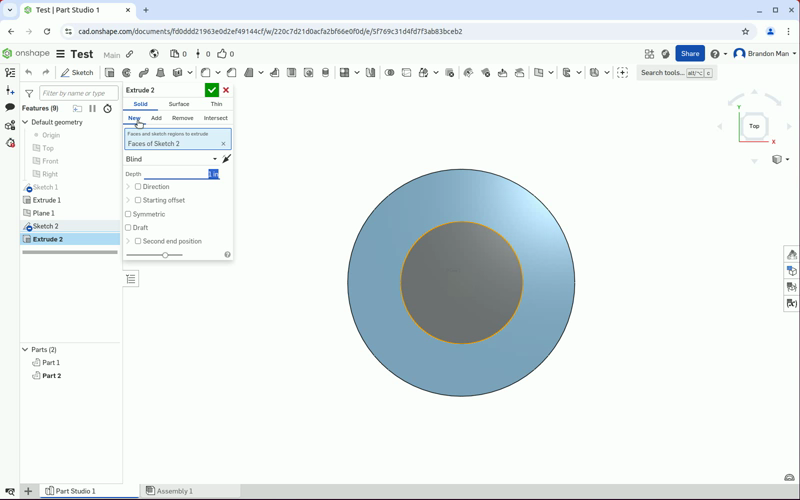
text(3.129)
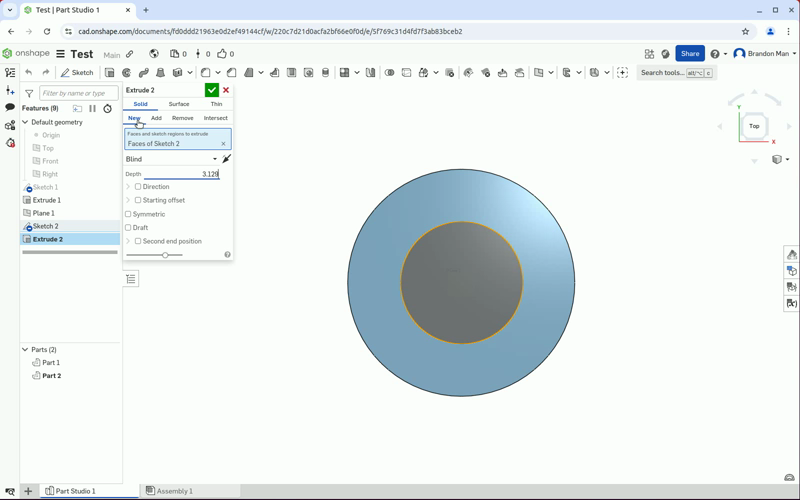
key(enter)
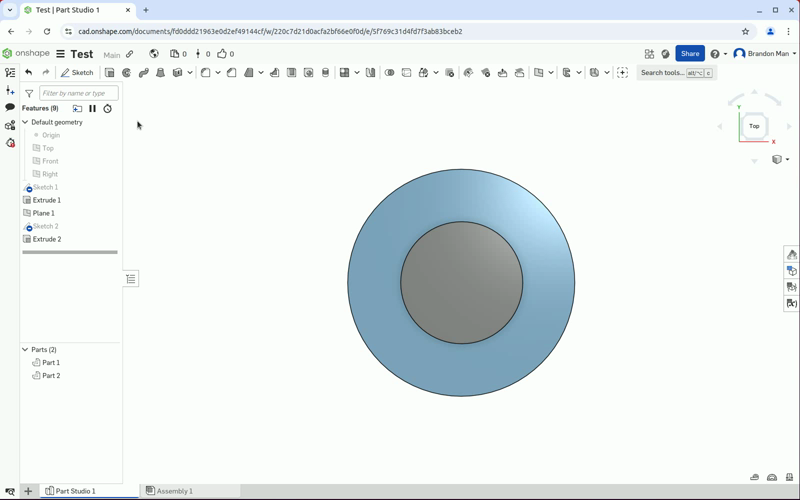
key(shift+h)
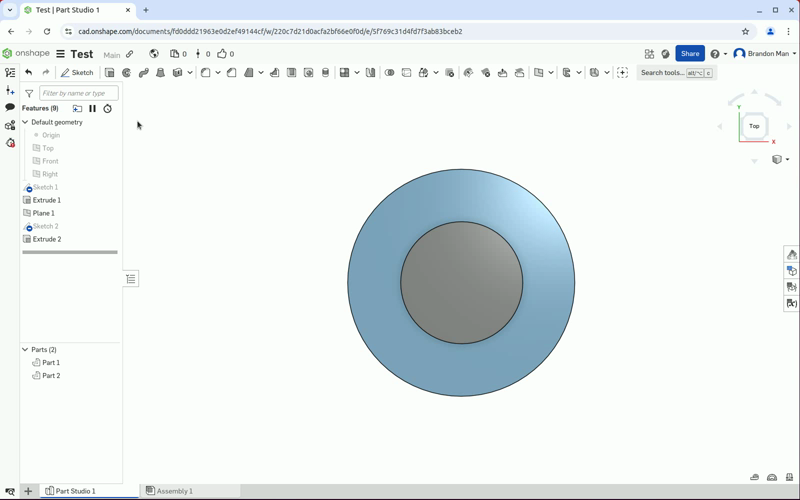
key(shift+h)
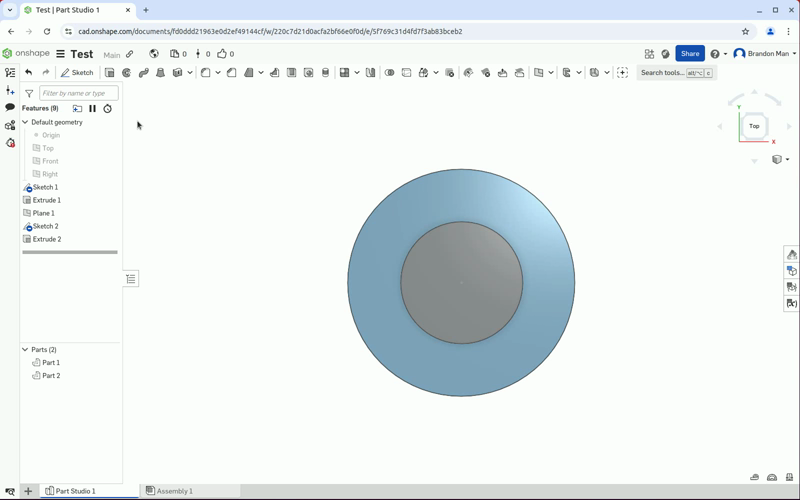
key(shift+7)
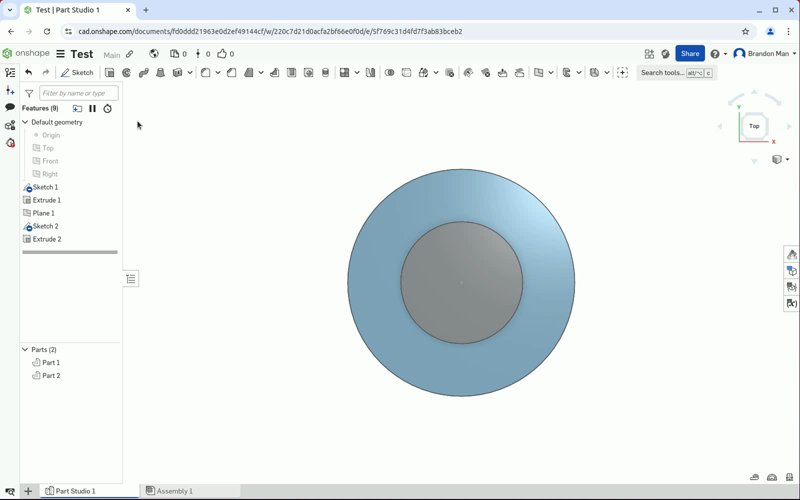
key(up, 3)
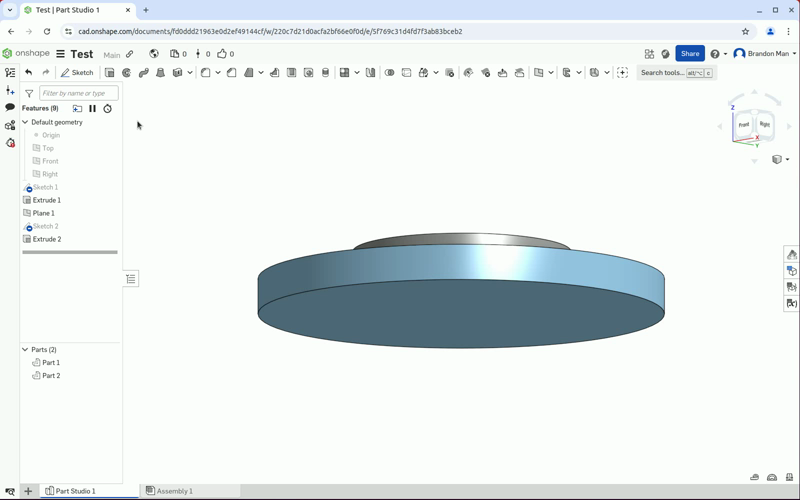
key(left, 3)
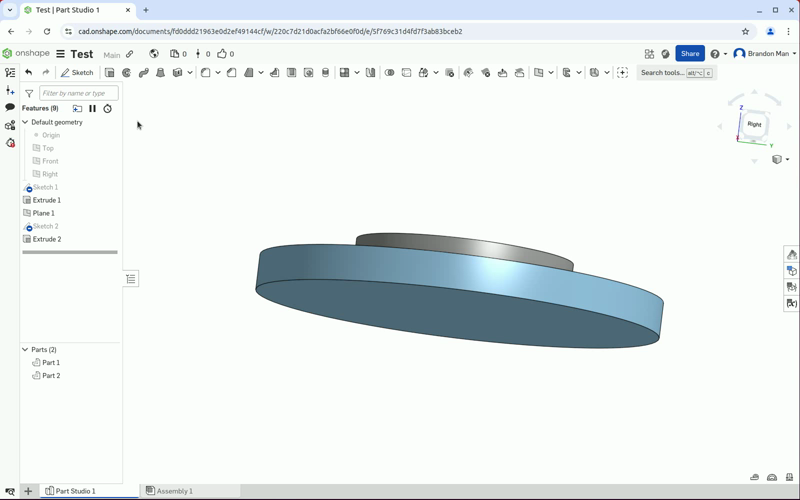
key(right, 3)
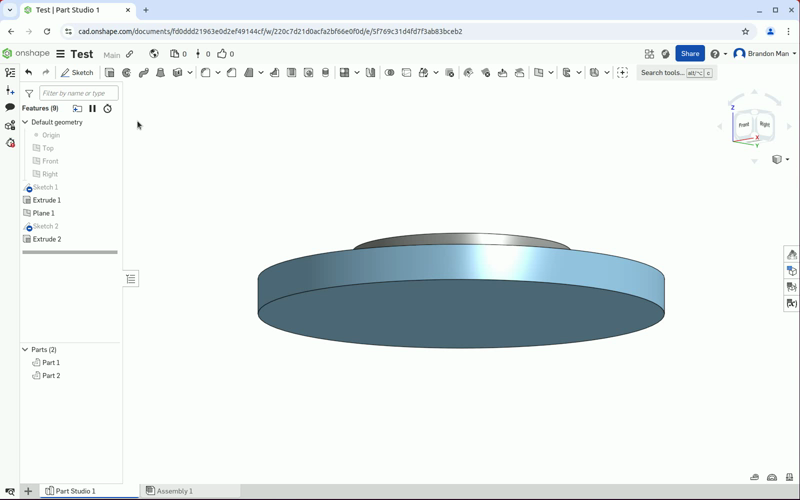
key(down, 3)
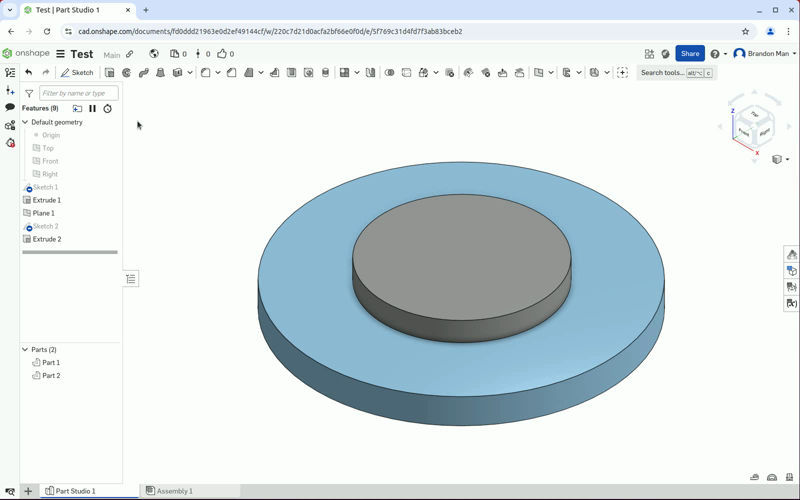
mouse_move(73, 189)
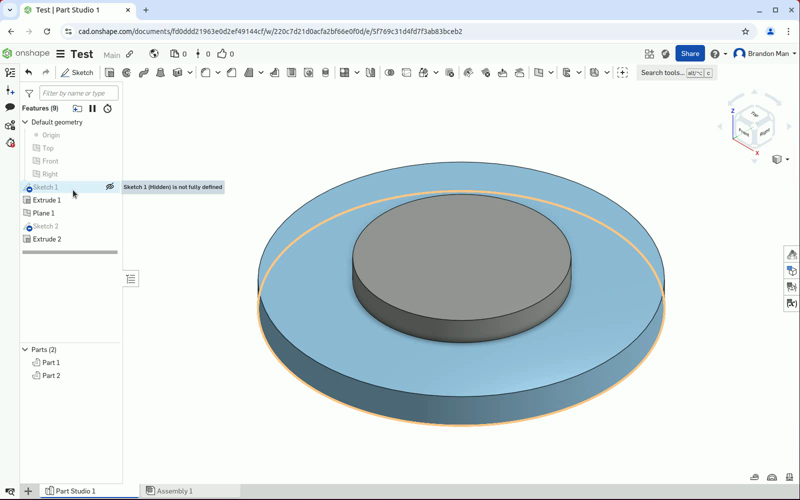
click(73, 189)